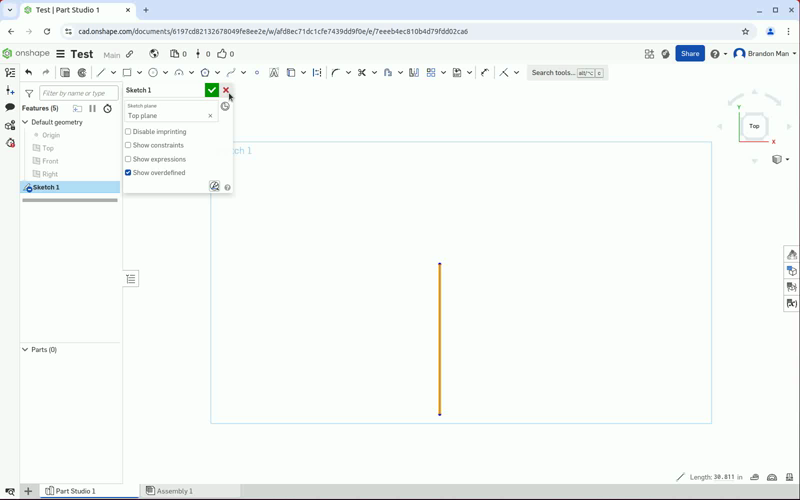
key(shift+h)
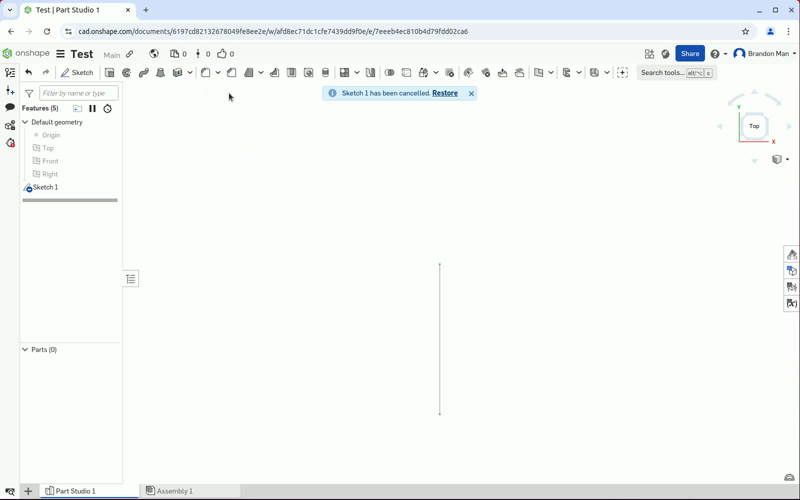
key(shift+s)
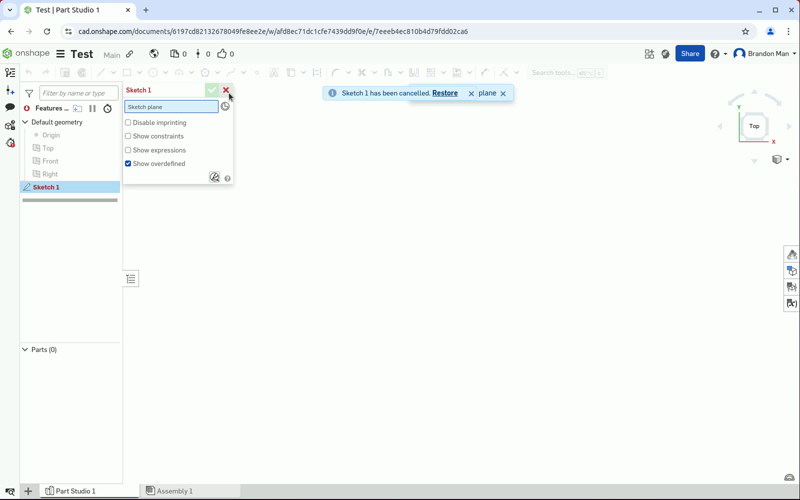
mouse_move(73, 150)
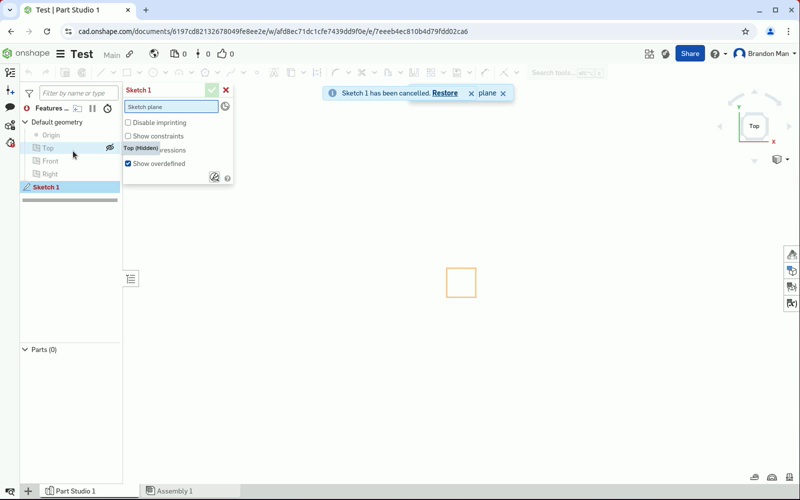
click(73, 150)
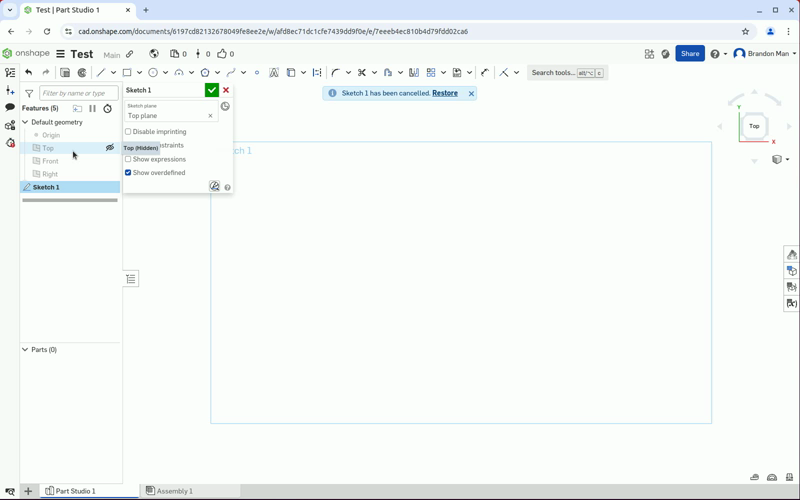
mouse_move(73, 352)
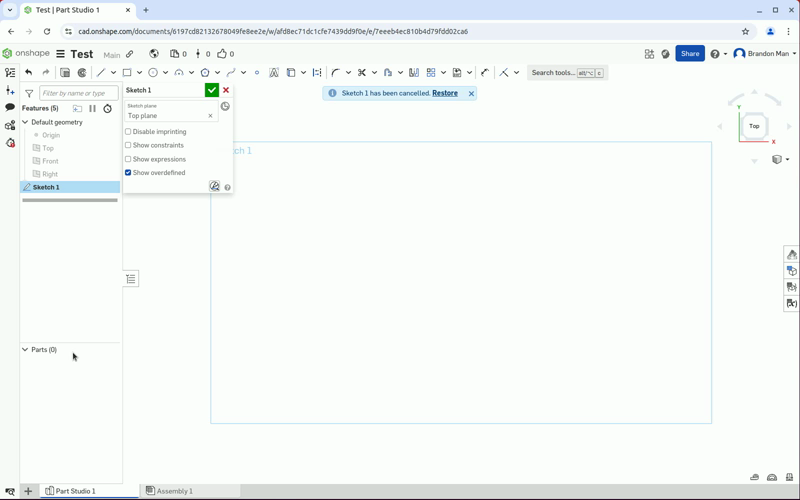
key(y)
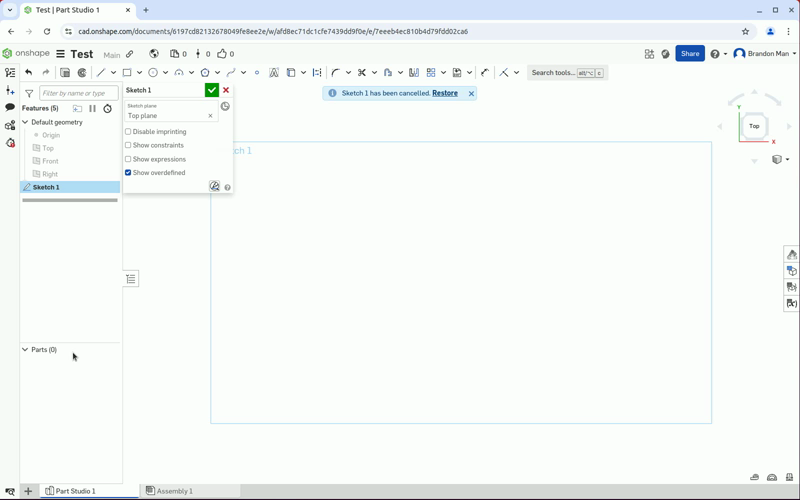
key(c)
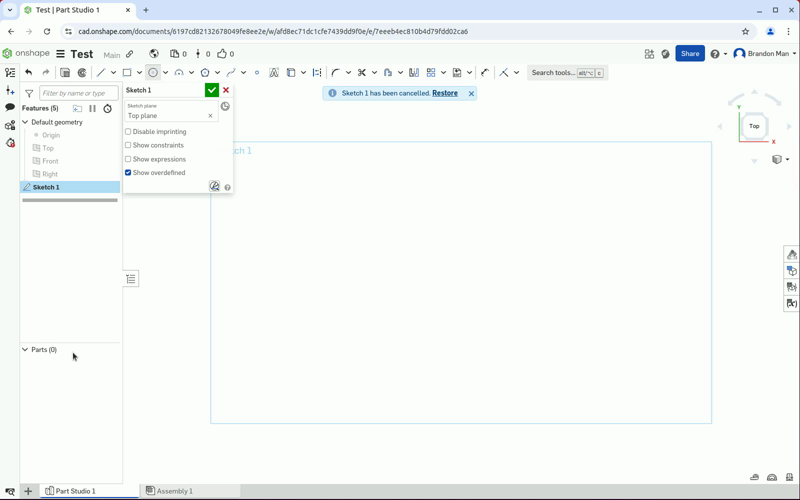
key_down(shift)
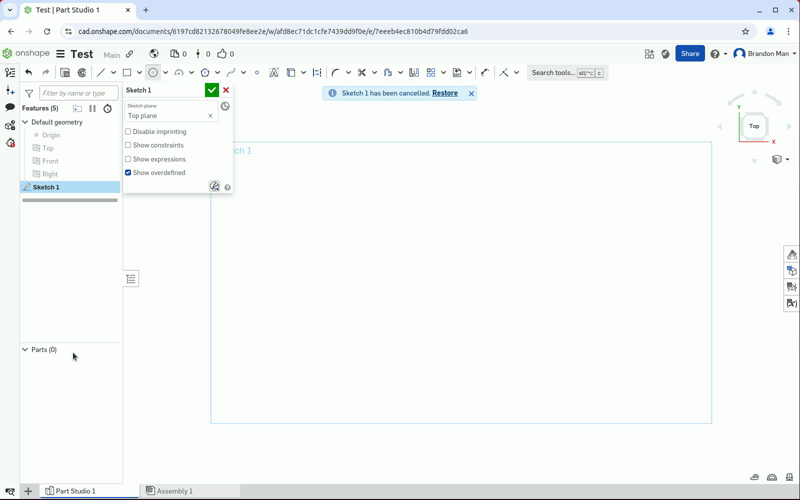
mouse_move(461, 282)
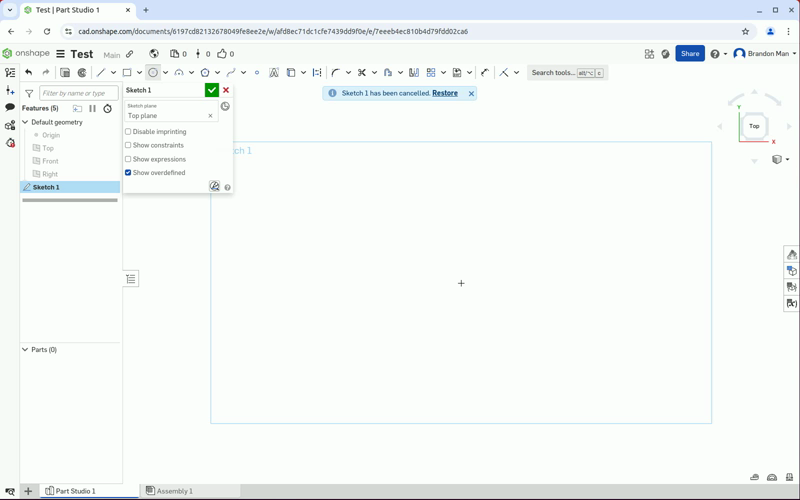
click(461, 282)
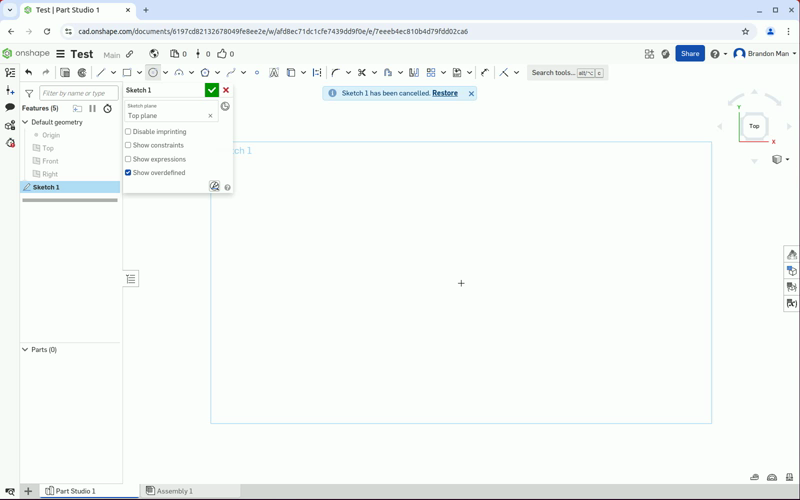
key_up(shift)
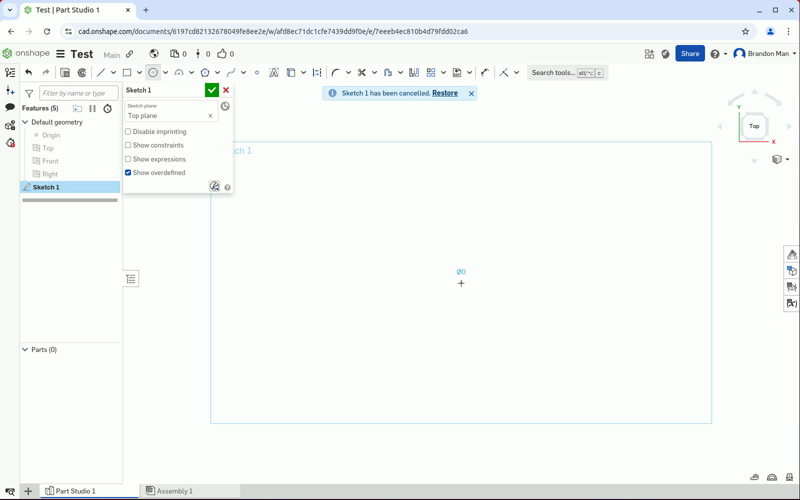
mouse_move(574, 282)
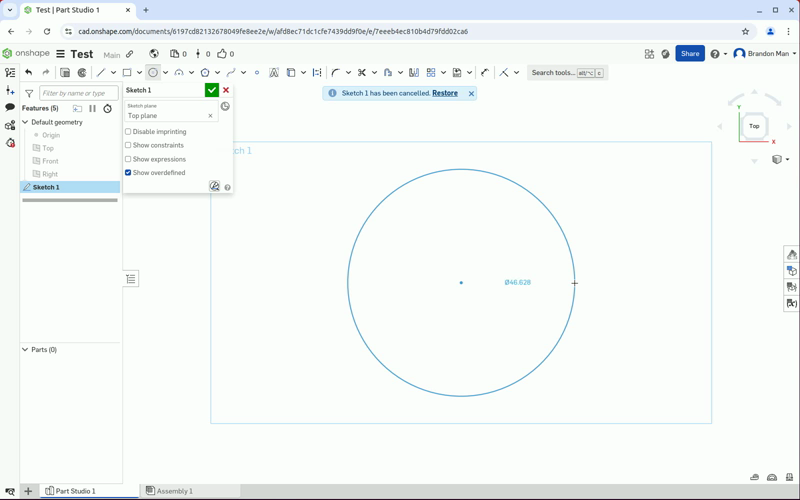
click(574, 282)
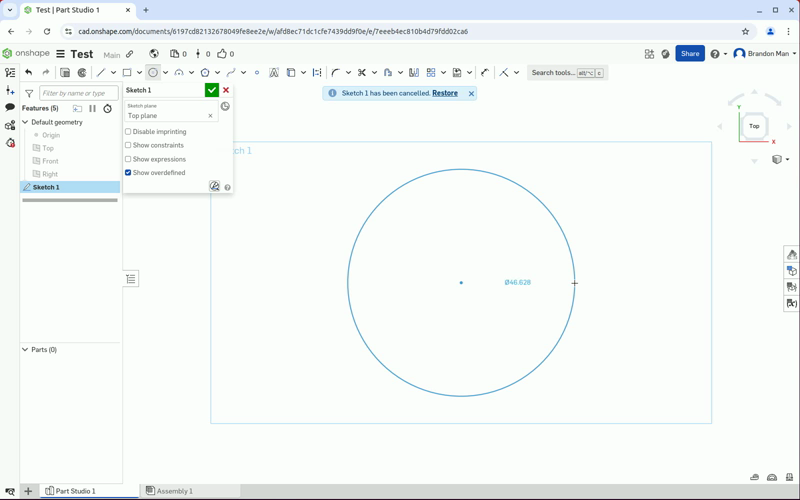
key(esc)
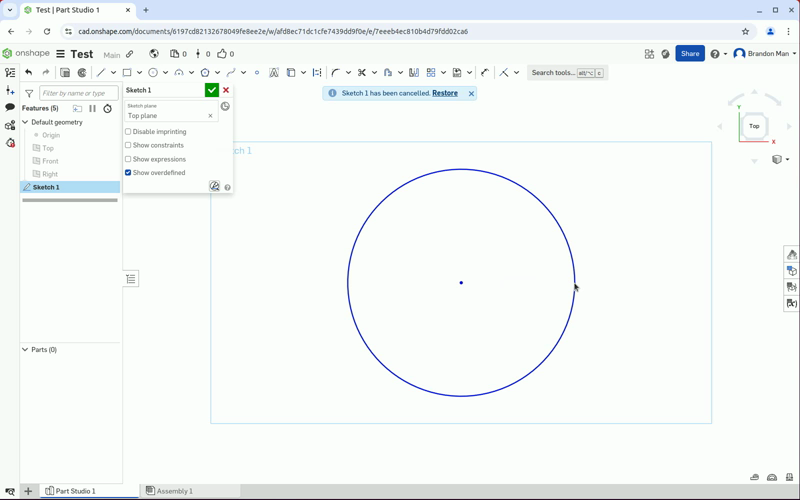
mouse_move(479, 234)
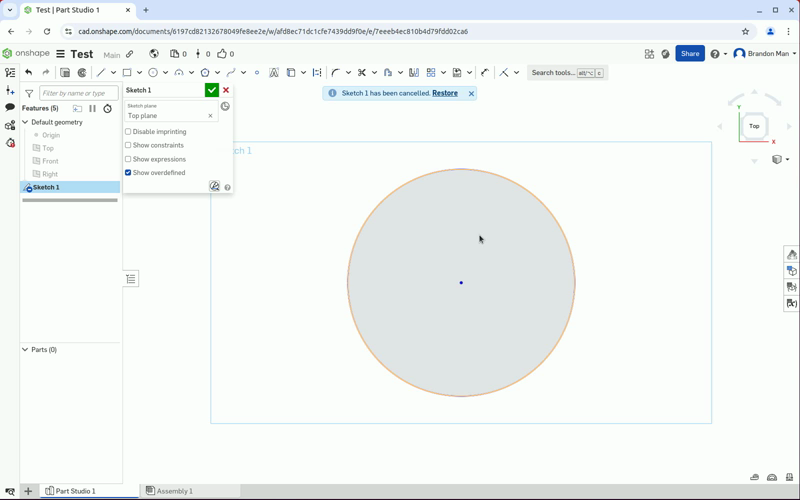
click(479, 234)
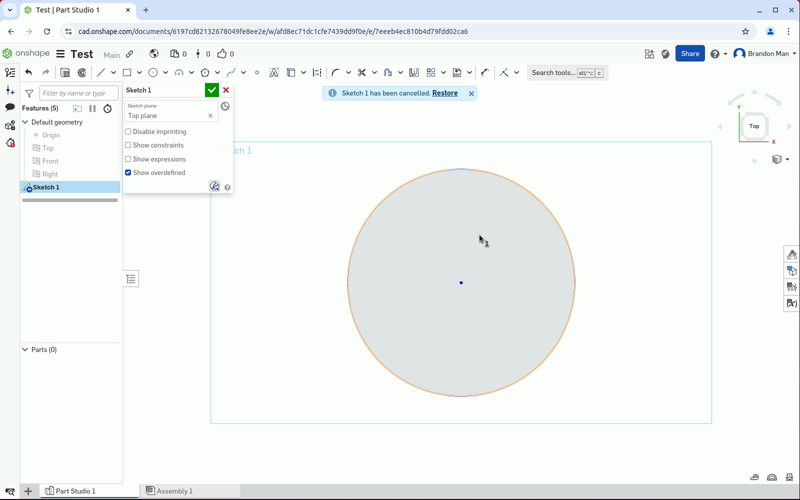
mouse_move(73, 352)
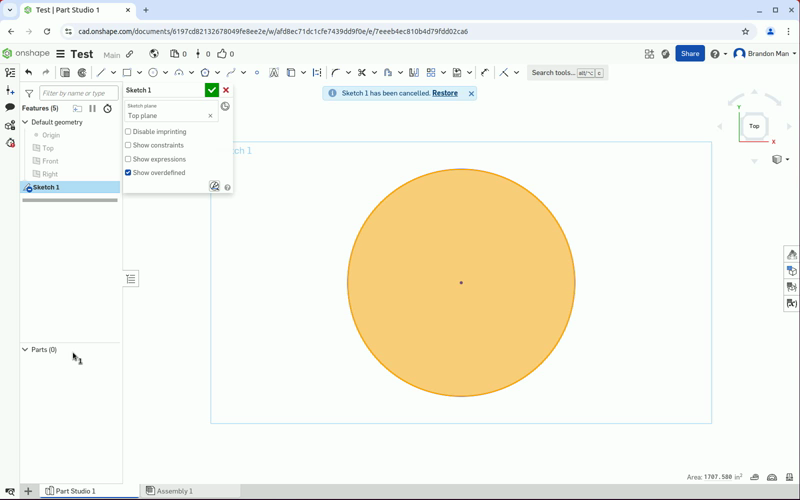
key(shift+y)
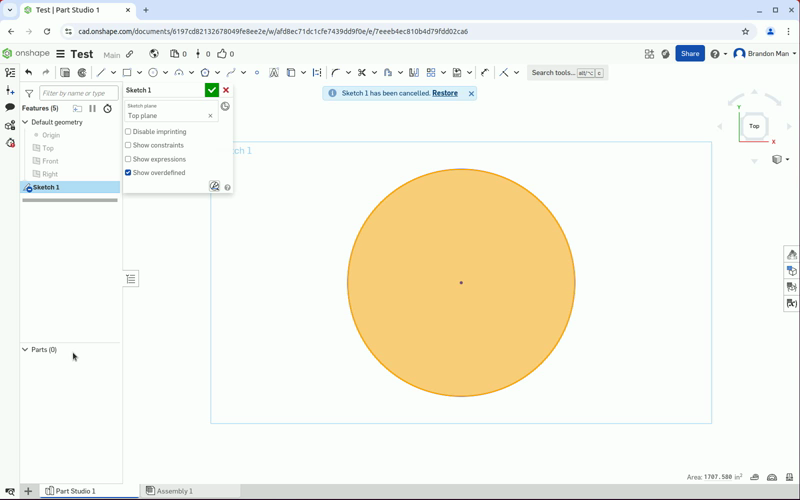
key(shift+e)
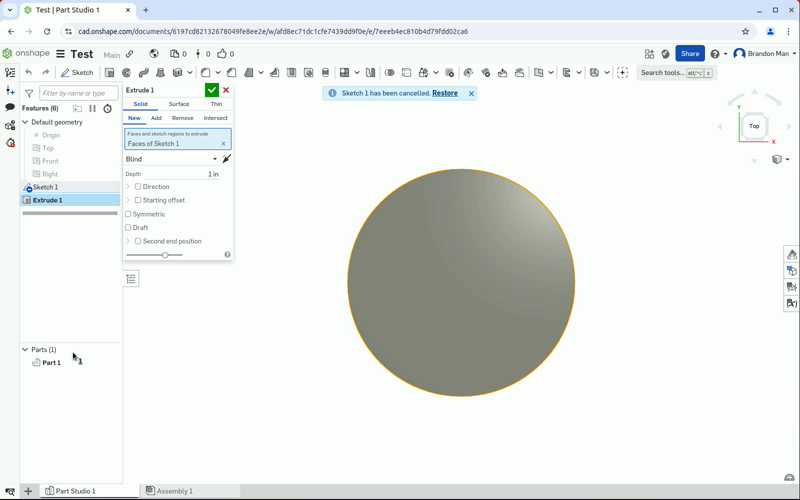
mouse_move(143, 106)
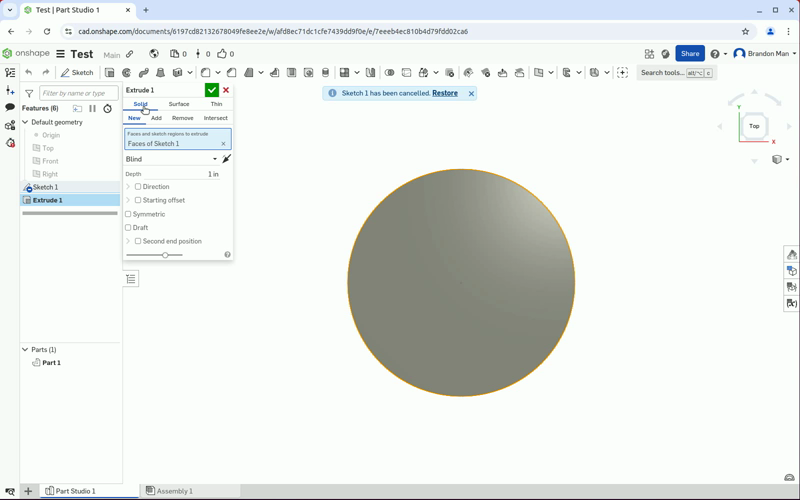
click(143, 106)
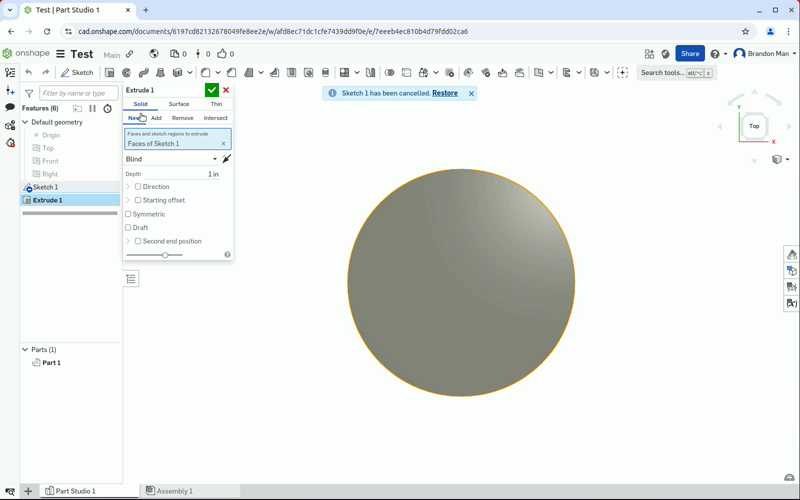
mouse_move(137, 120)
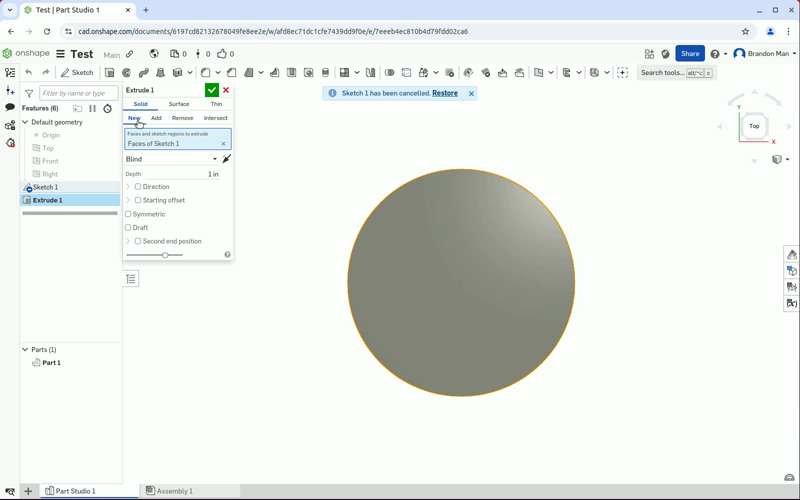
click(137, 120)
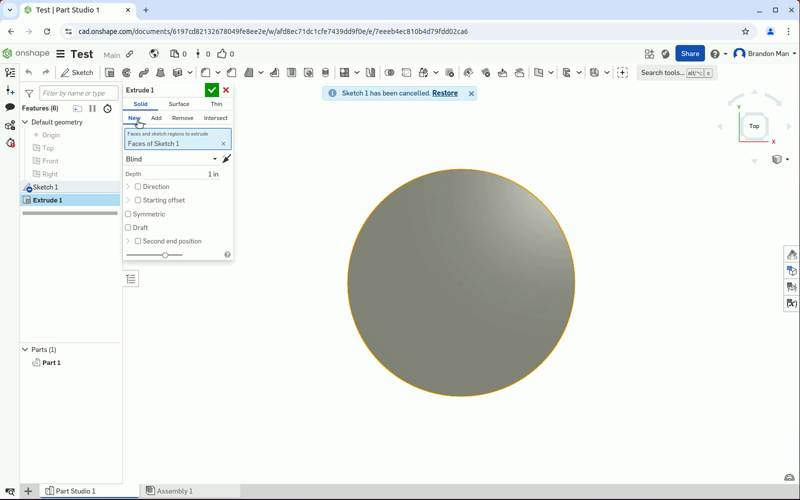
key(tab, 4)
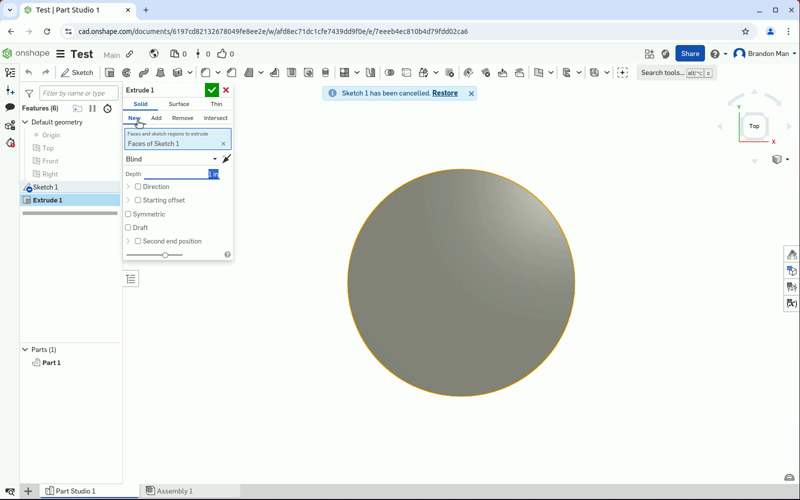
text(16.609)
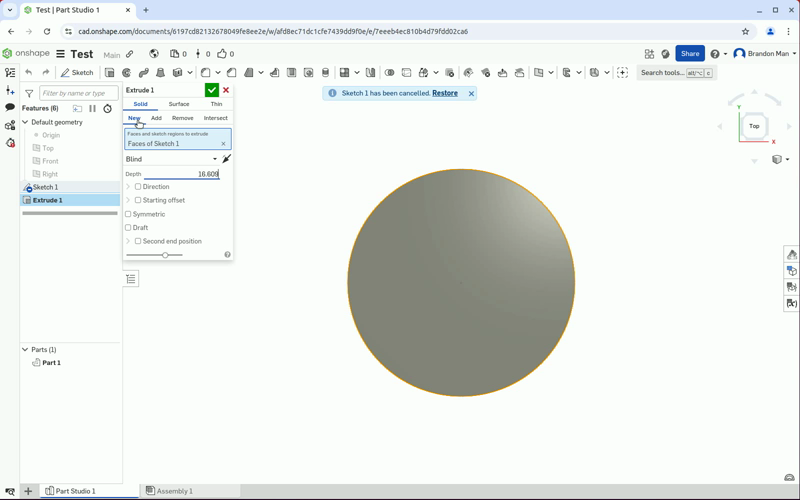
key(enter)
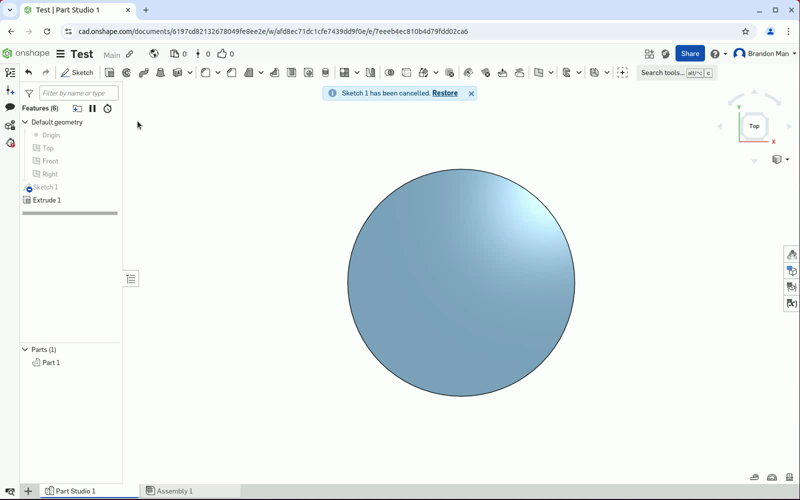
key(shift+h)
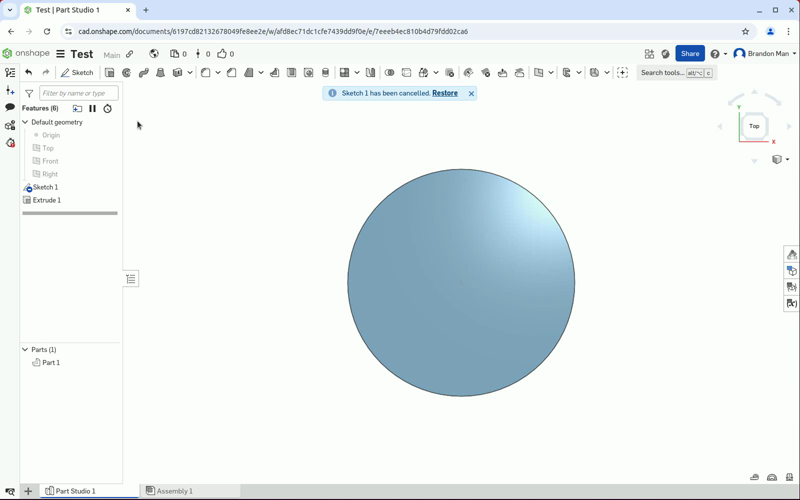
key(shift+h)
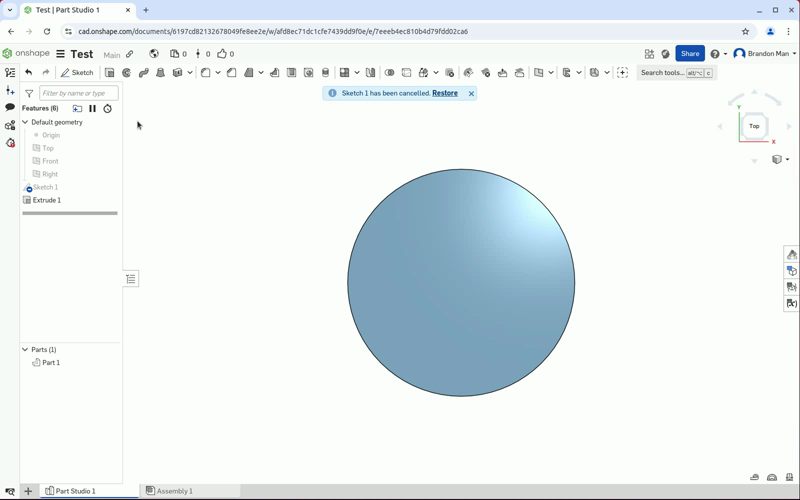
mouse_move(73, 189)
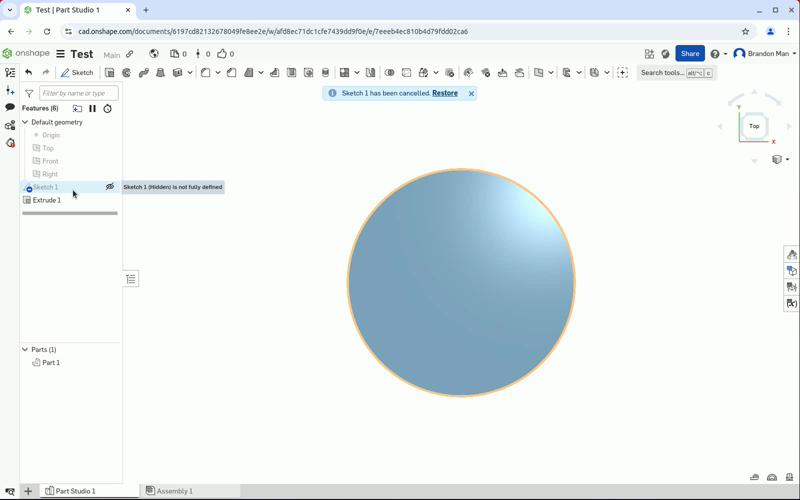
click(73, 189)
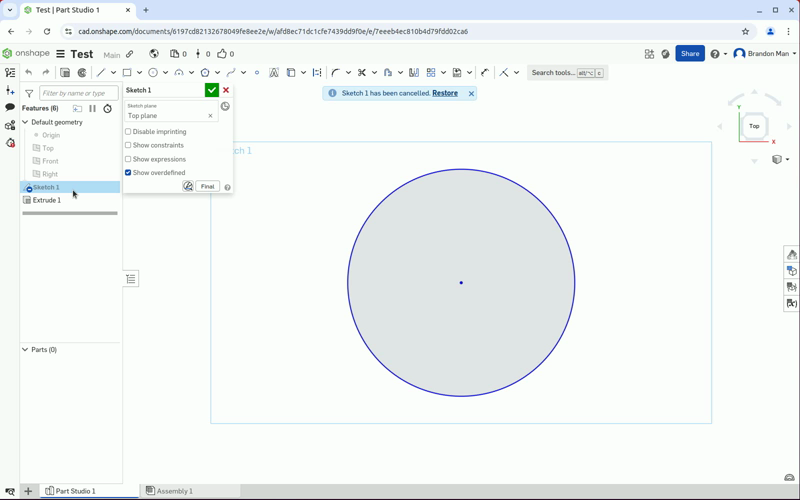
mouse_move(229, 92)
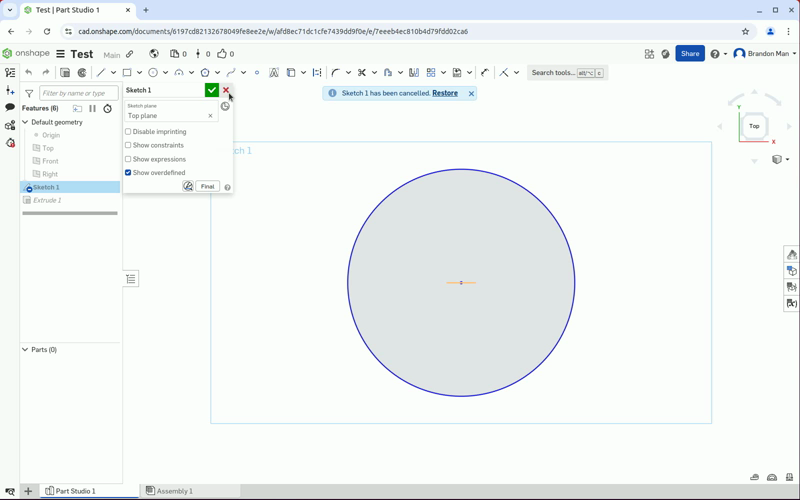
click(229, 92)
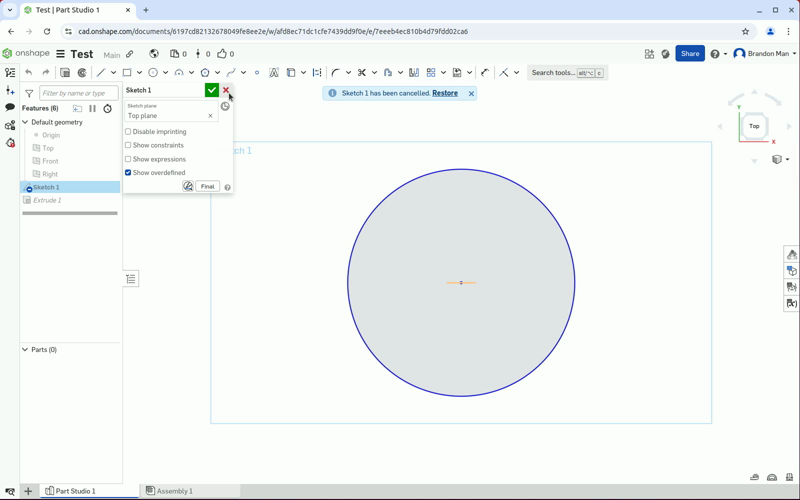
key(shift+s)
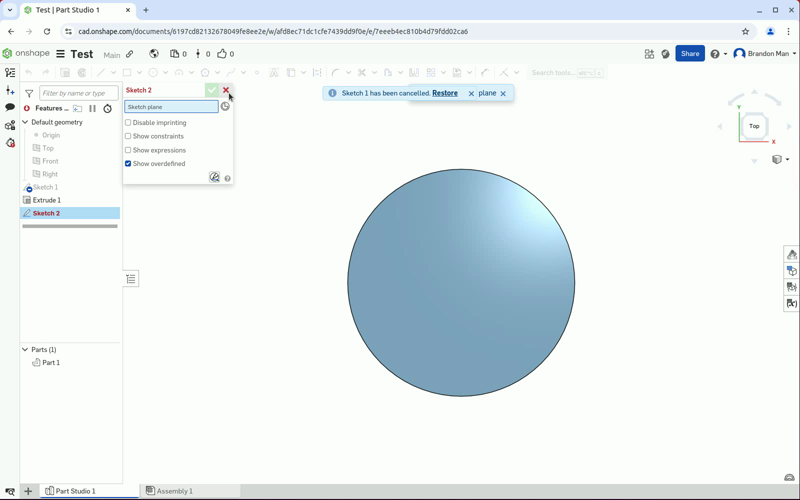
mouse_move(73, 150)
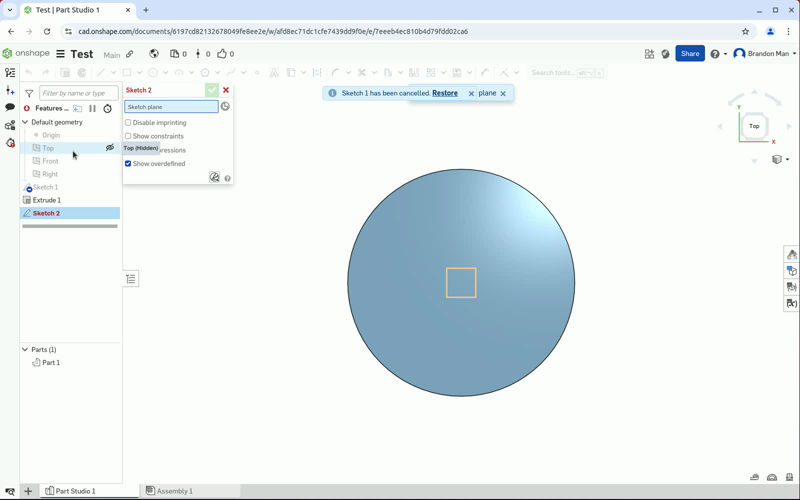
click(73, 150)
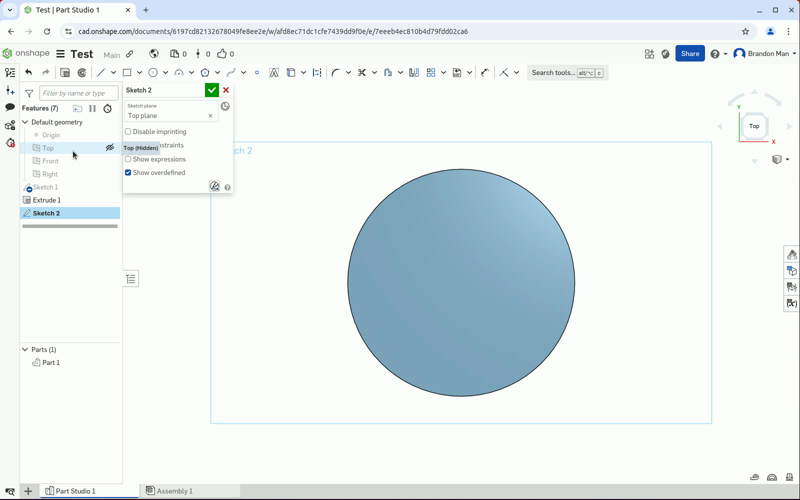
mouse_move(73, 352)
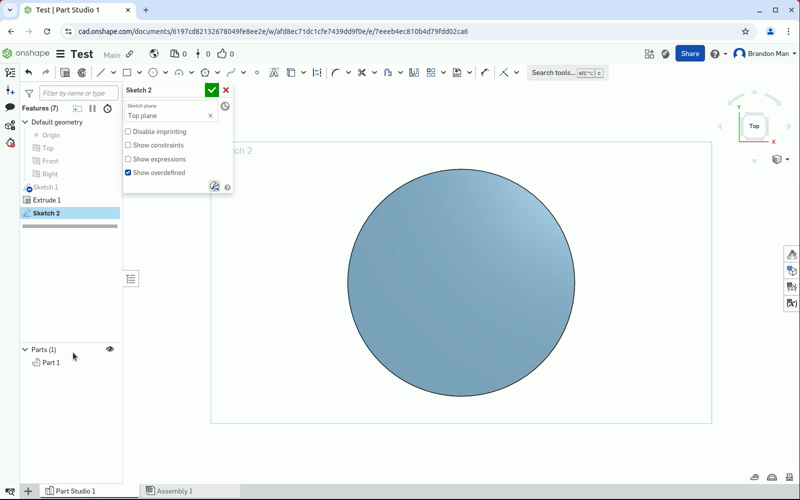
key(y)
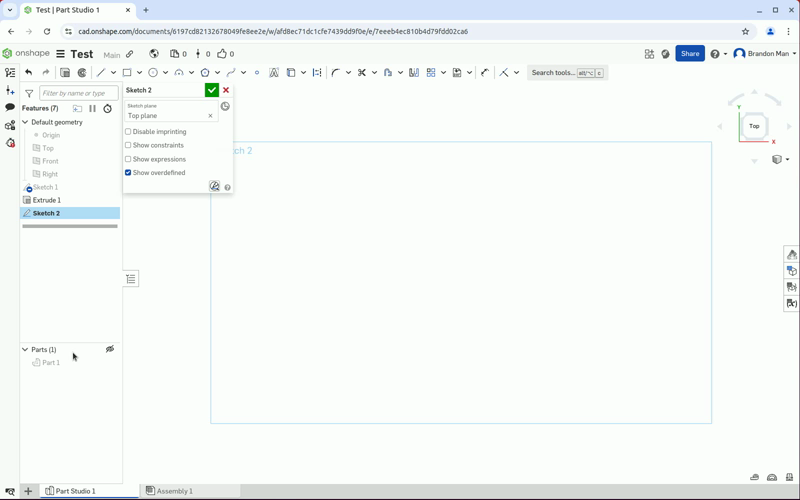
key(c)
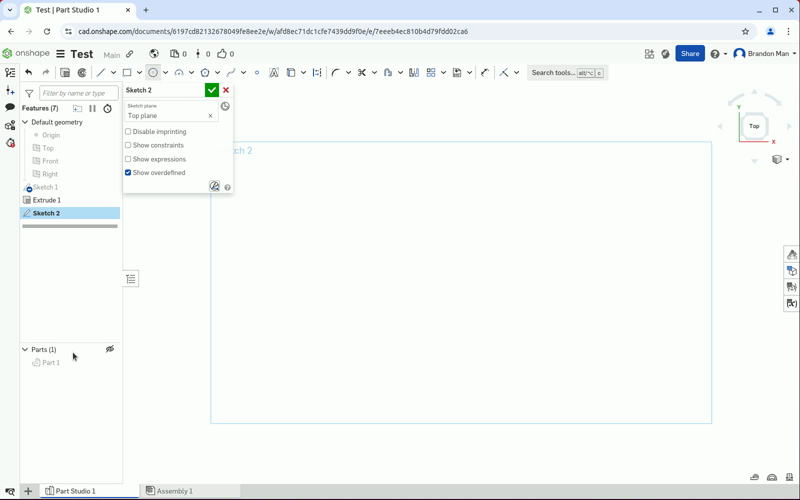
key_down(shift)
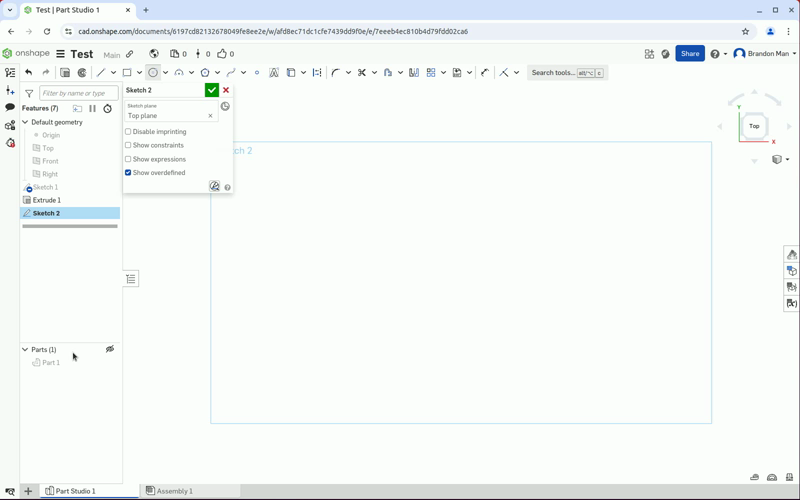
mouse_move(461, 282)
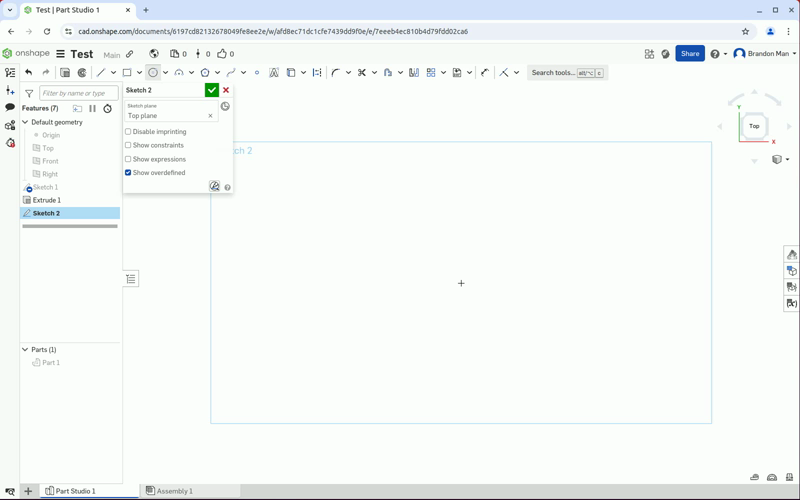
click(461, 282)
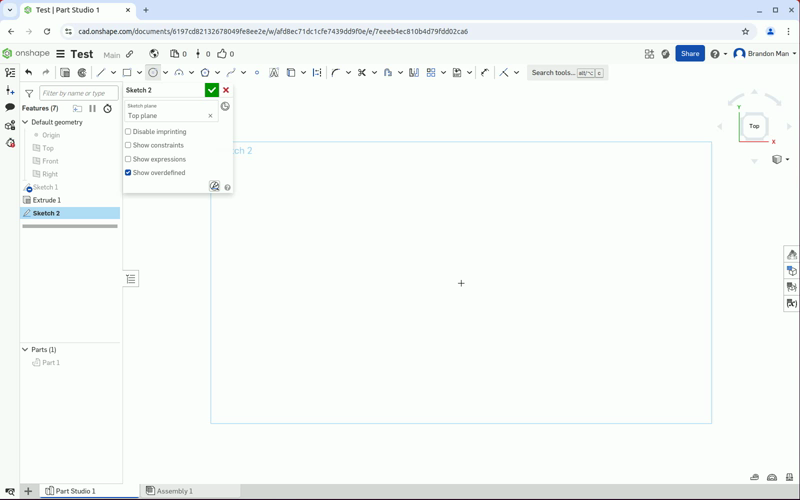
key_up(shift)
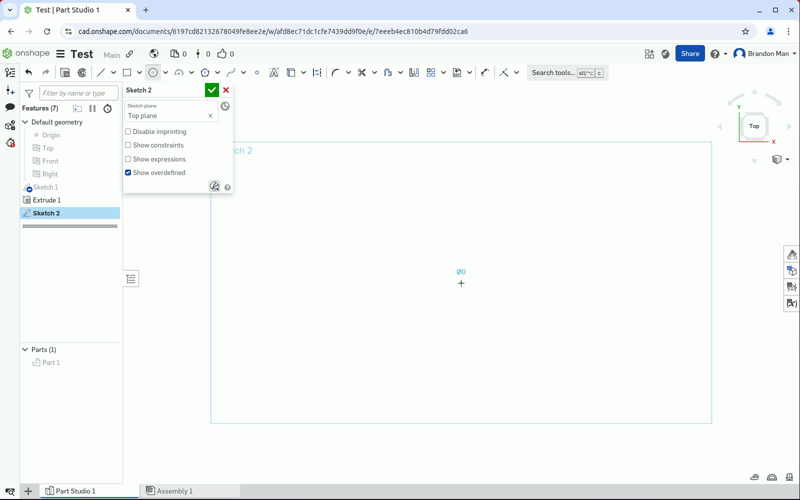
mouse_move(574, 282)
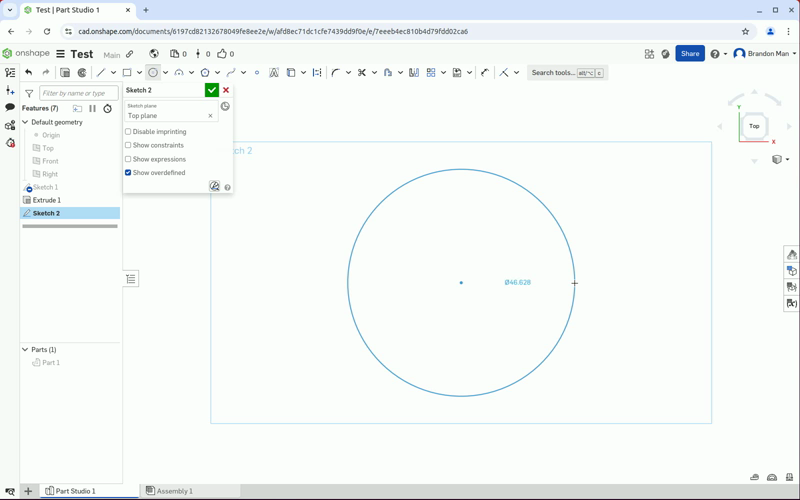
click(574, 282)
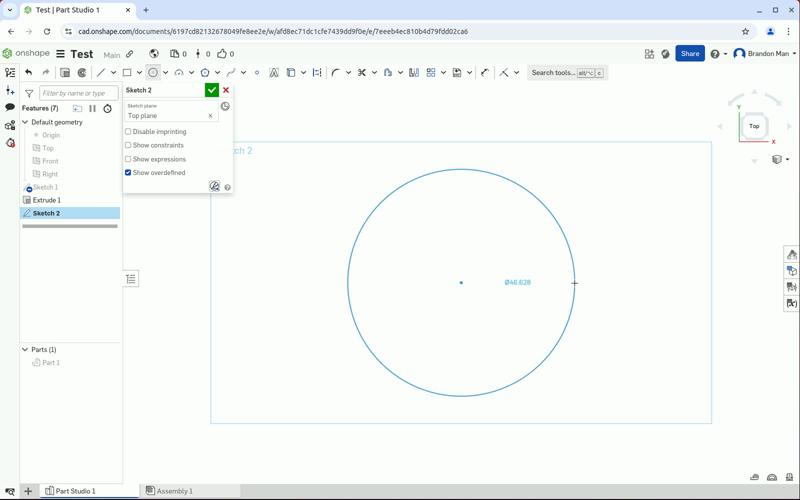
key(esc)
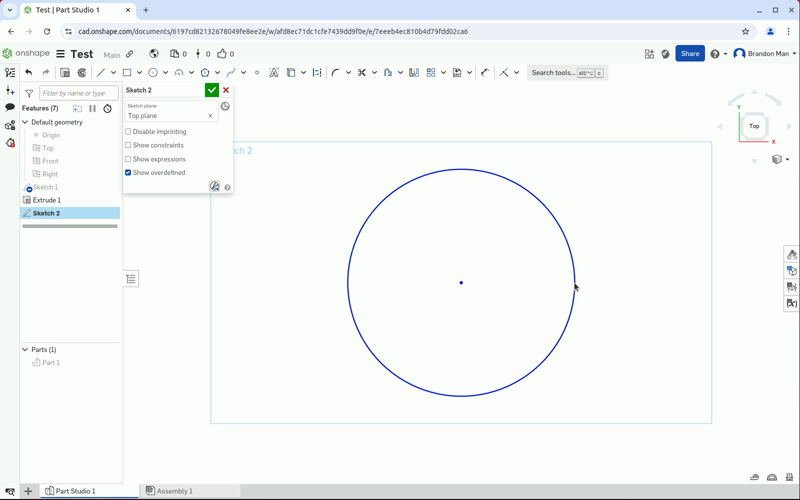
mouse_move(486, 363)
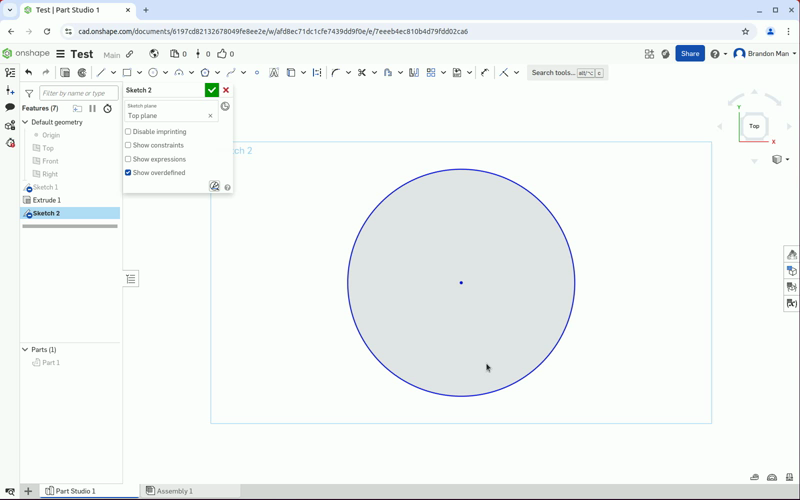
click(486, 363)
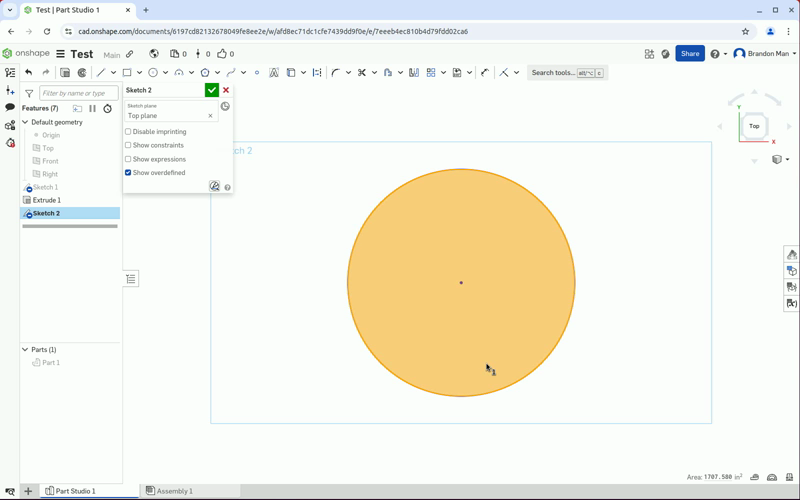
mouse_move(73, 352)
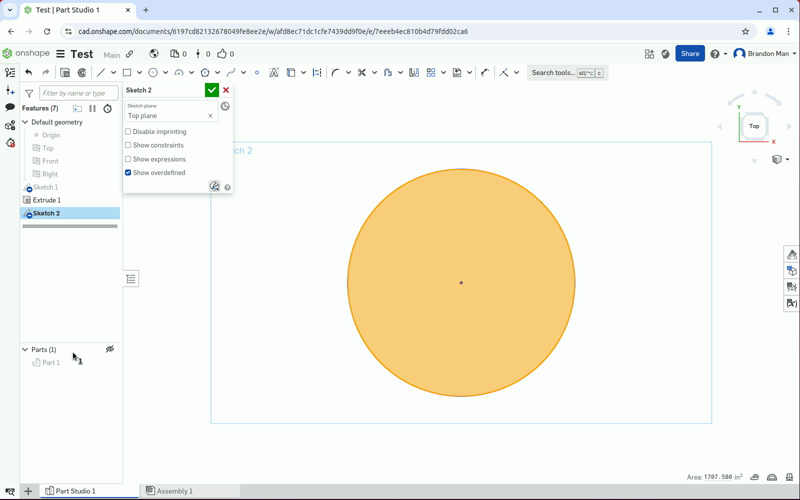
key(shift+y)
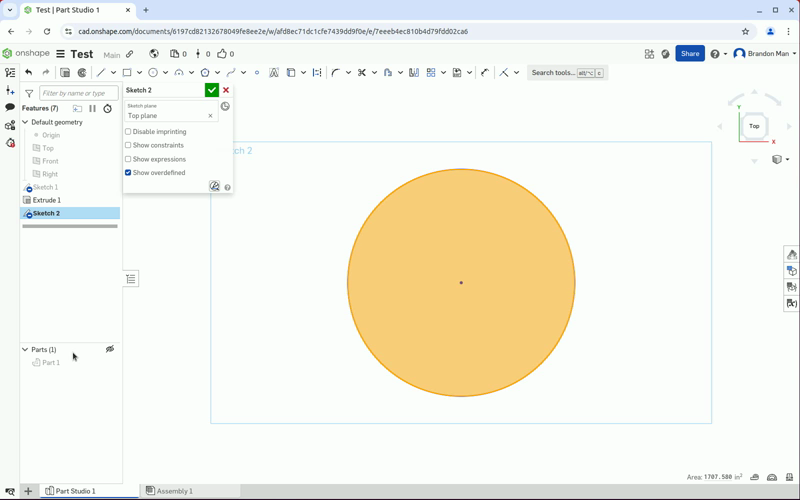
key(shift+e)
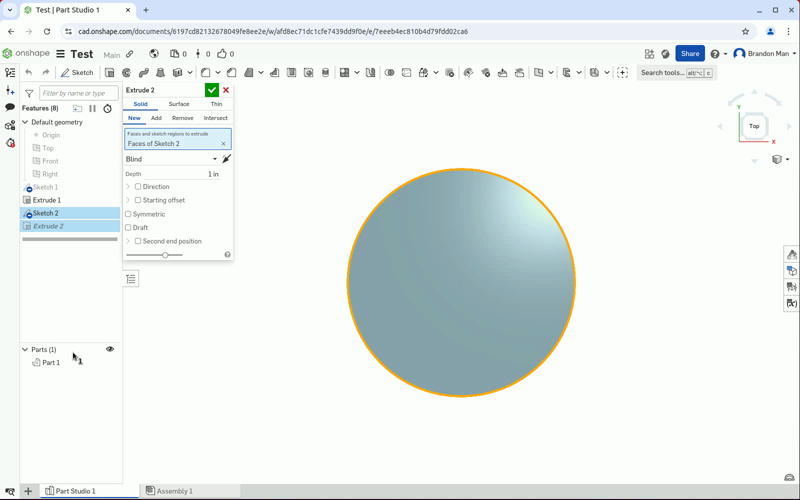
mouse_move(143, 106)
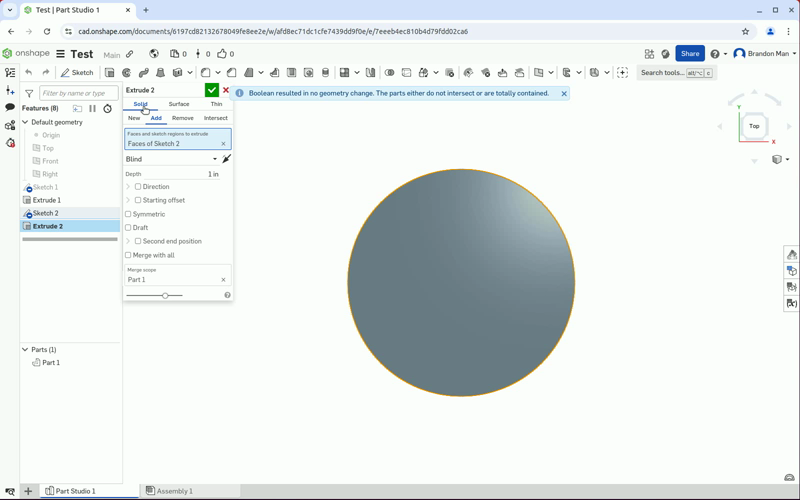
click(143, 106)
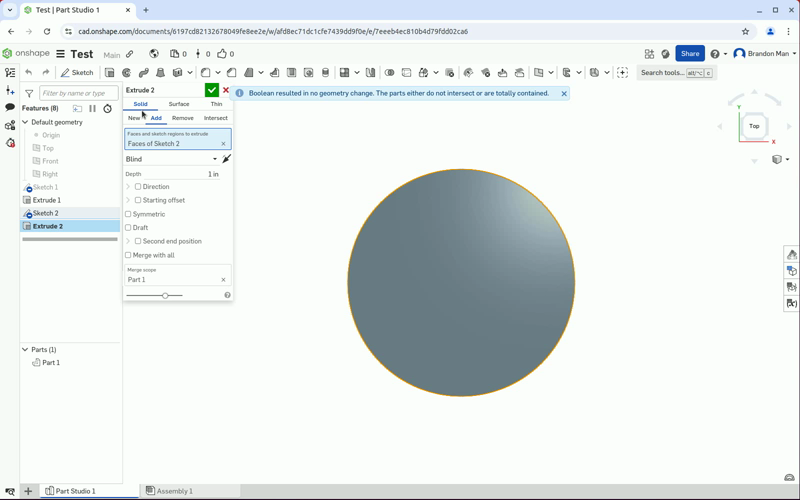
mouse_move(137, 120)
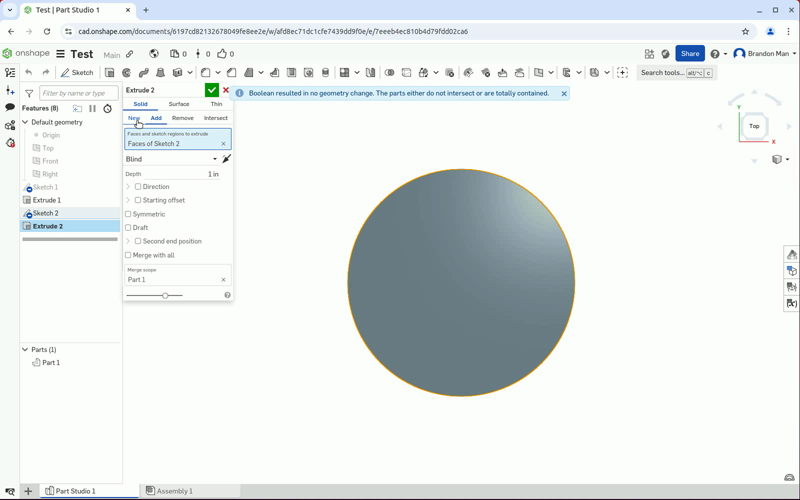
click(137, 120)
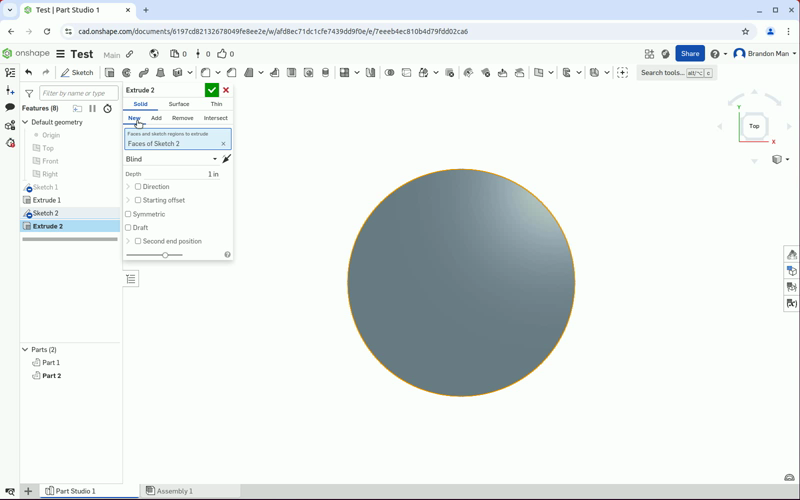
key(tab, 4)
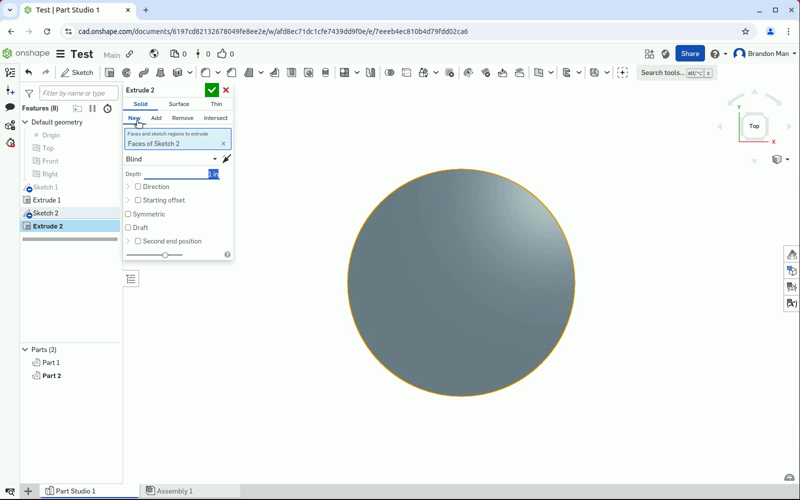
text(-16.609)
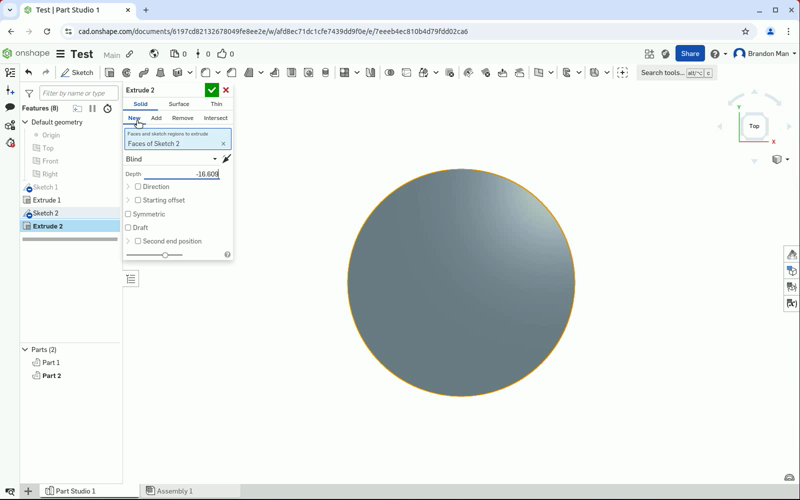
key(enter)
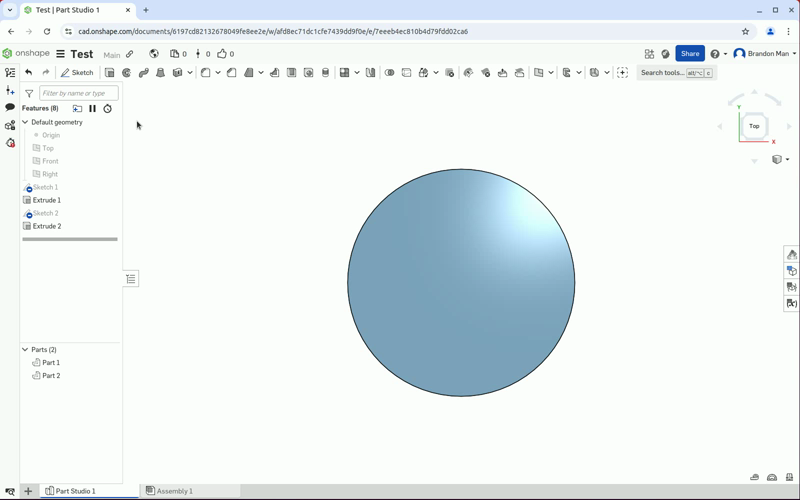
key(shift+h)
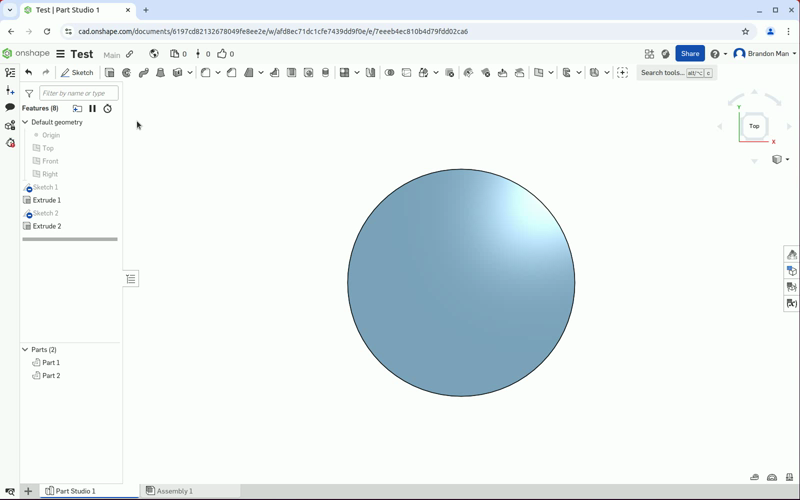
key(shift+h)
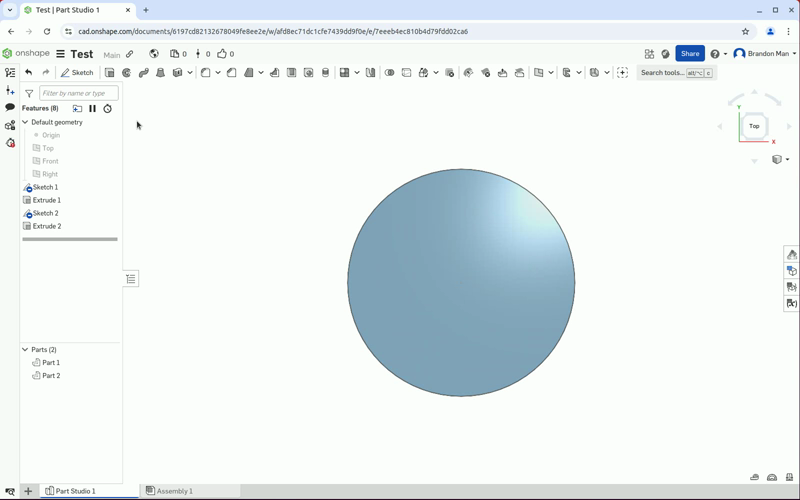
key(shift+7)
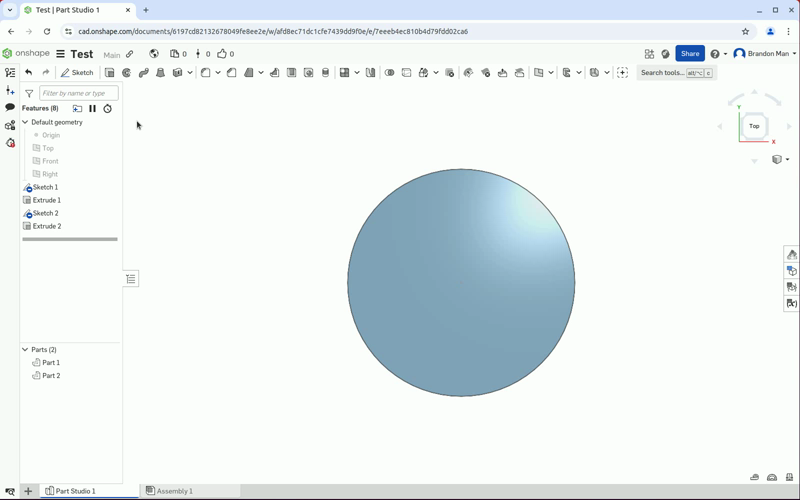
key(up, 3)
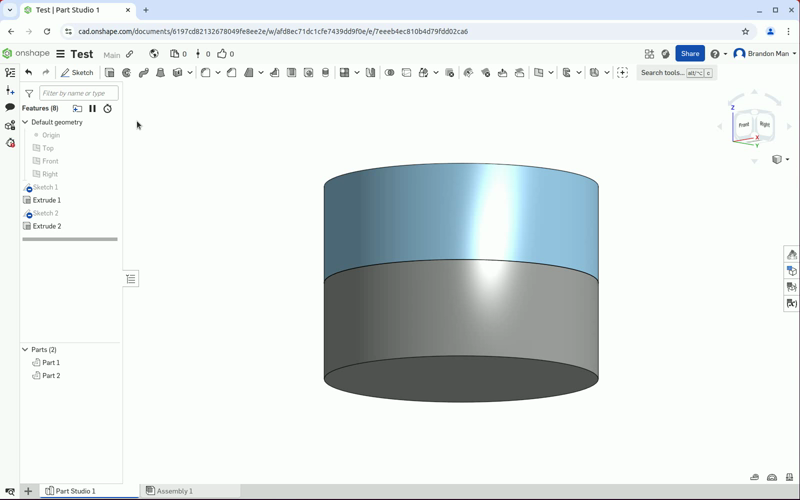
key(left, 3)
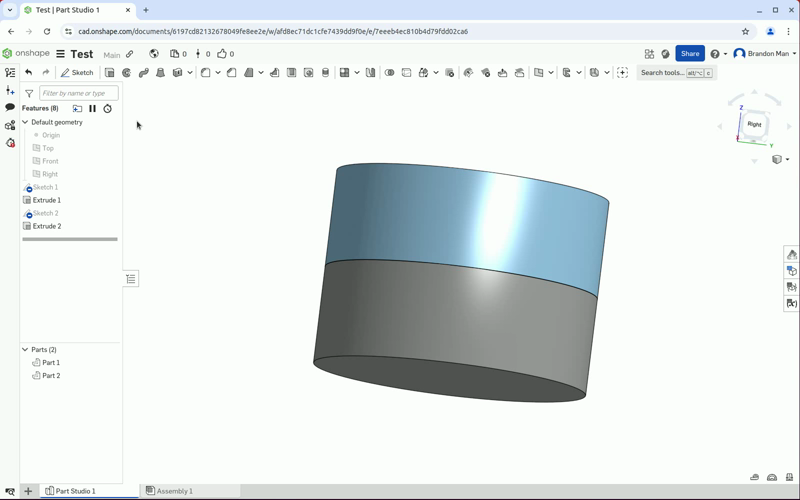
key(right, 3)
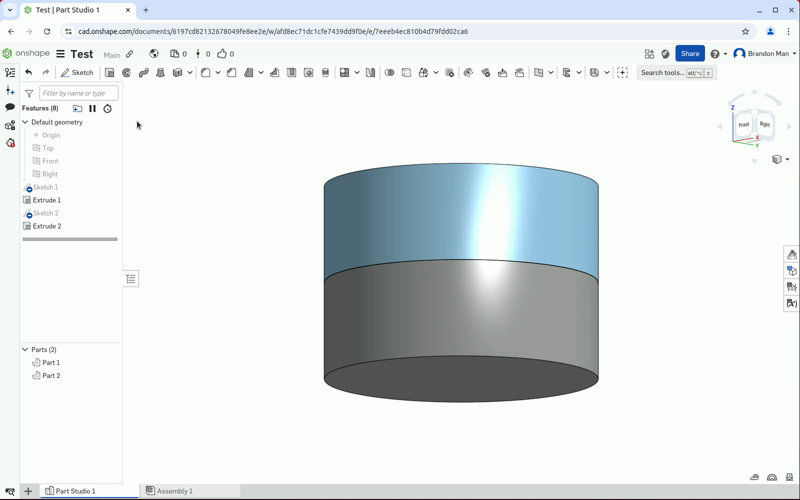
key(down, 3)
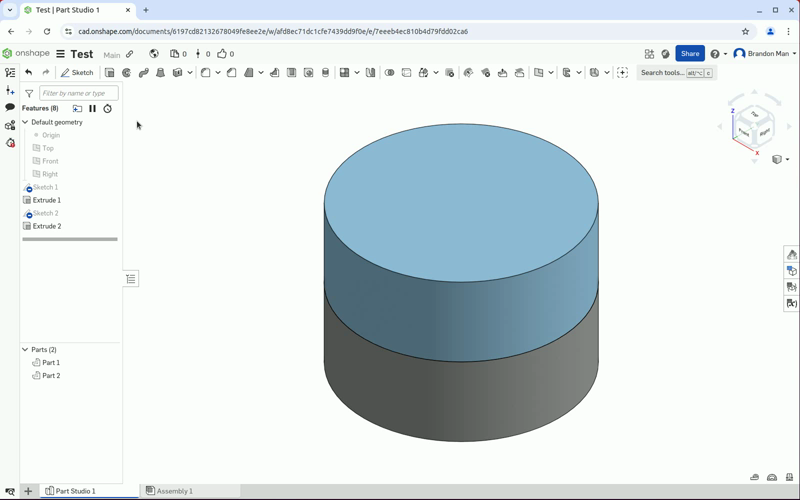
mouse_move(73, 189)
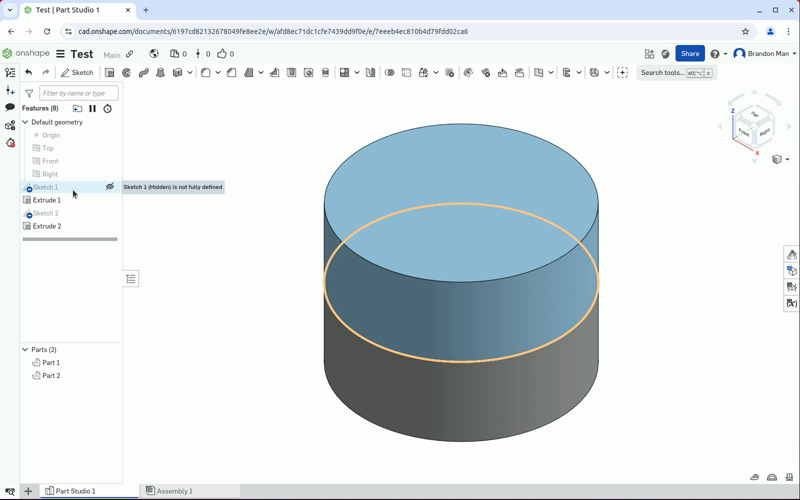
click(73, 189)